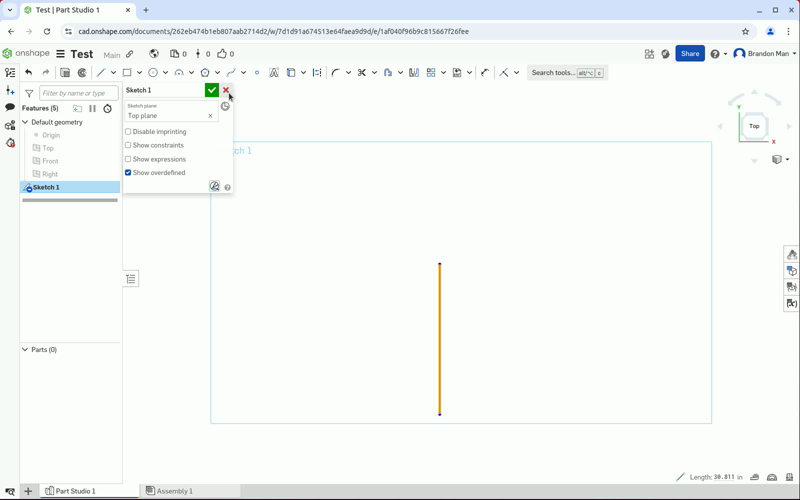
key(shift+h)
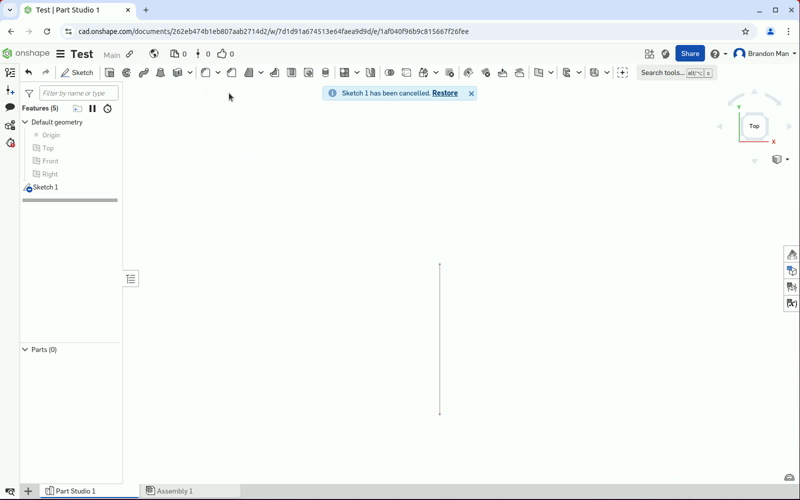
key(shift+s)
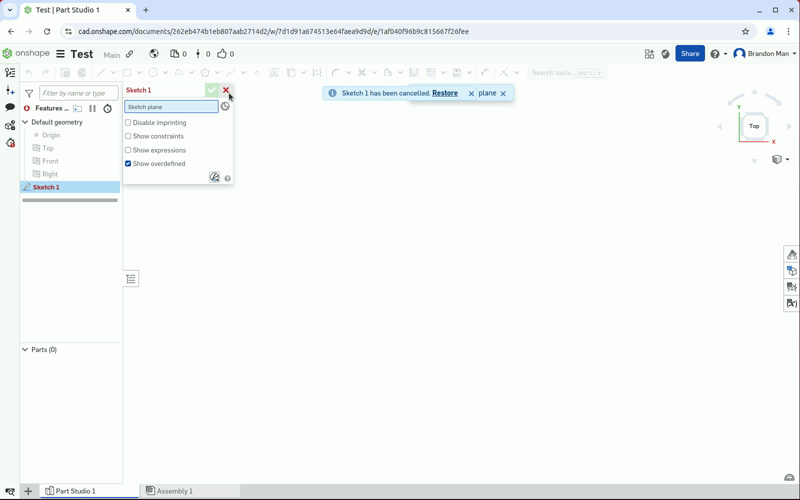
mouse_move(73, 150)
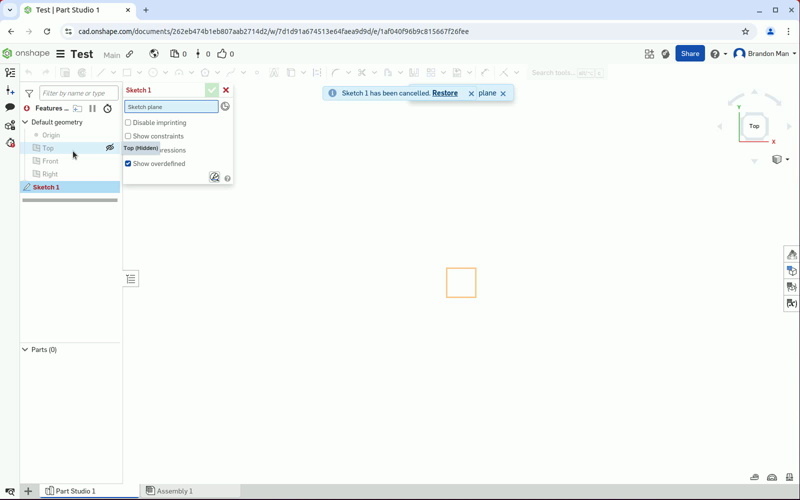
click(73, 150)
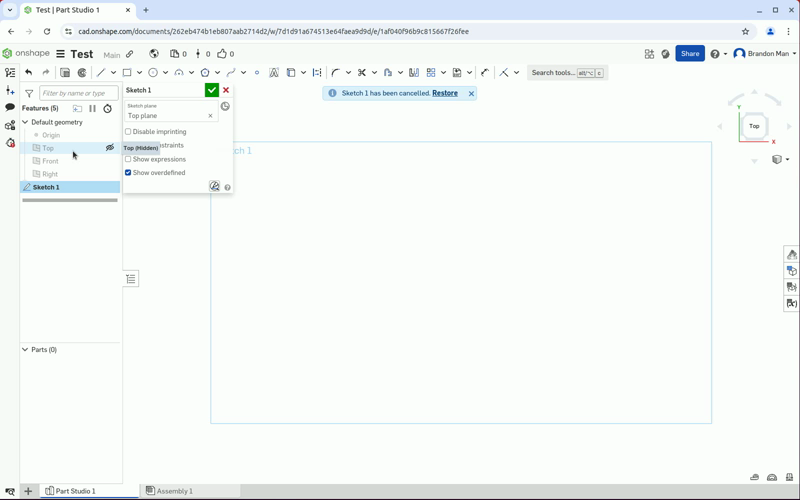
mouse_move(73, 352)
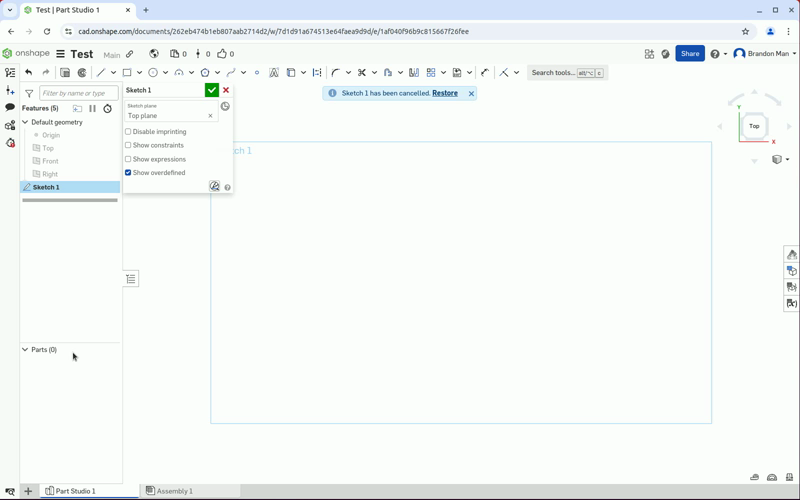
key(y)
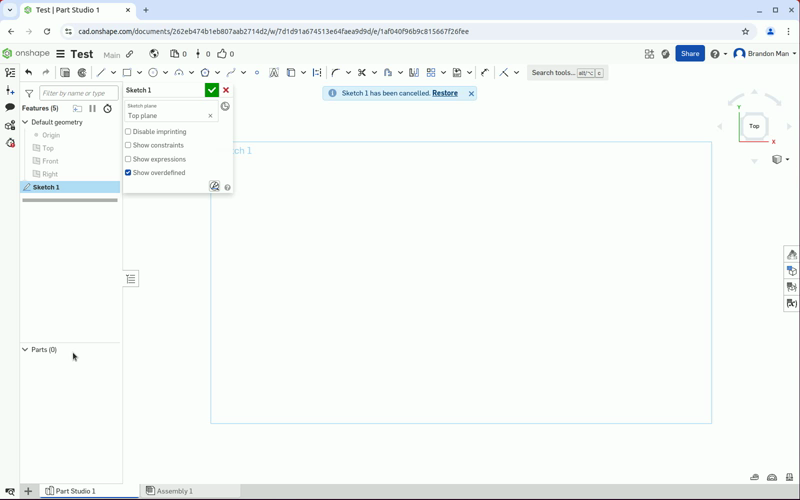
key(c)
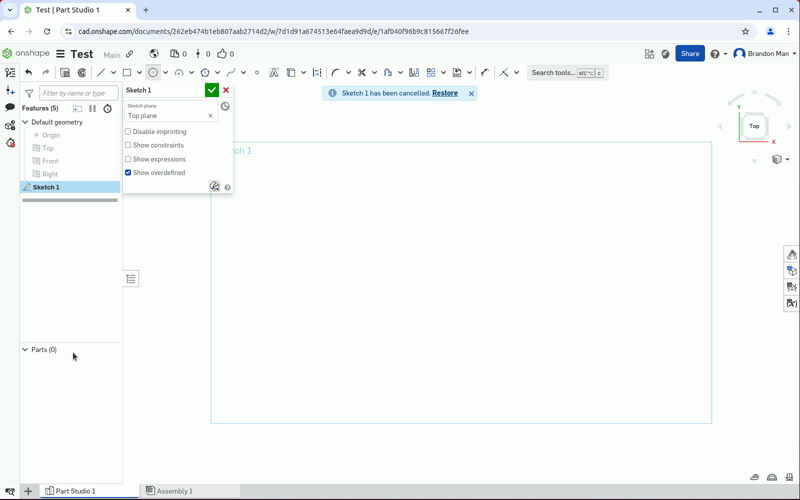
key_down(shift)
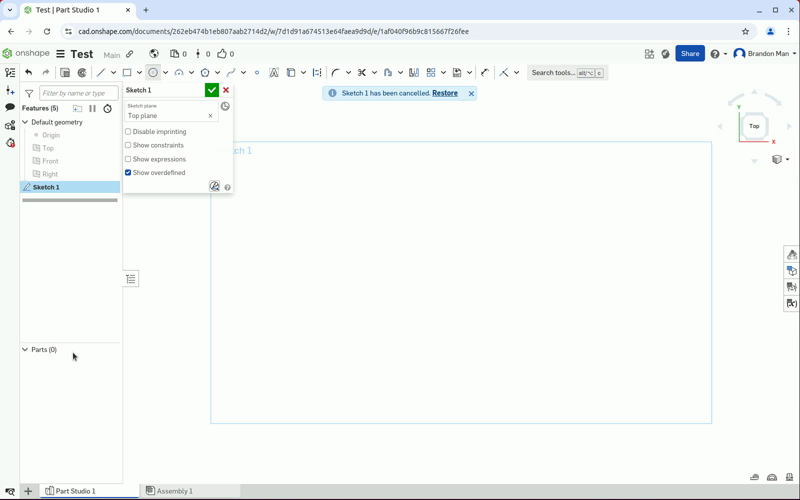
mouse_move(461, 282)
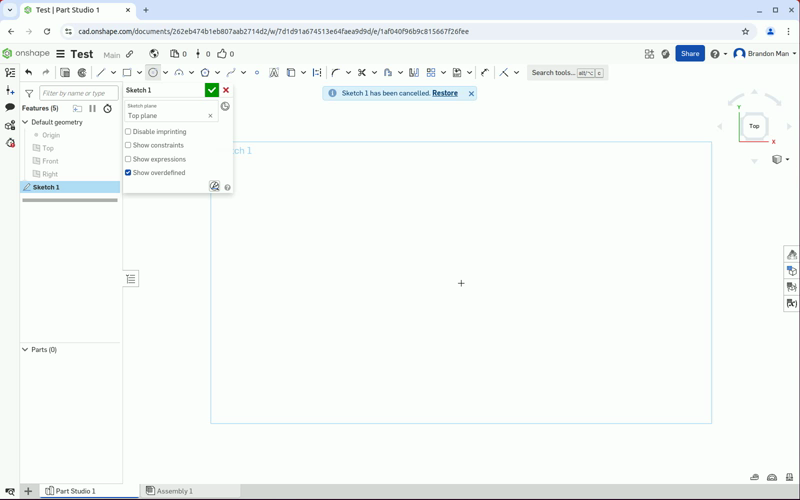
click(461, 282)
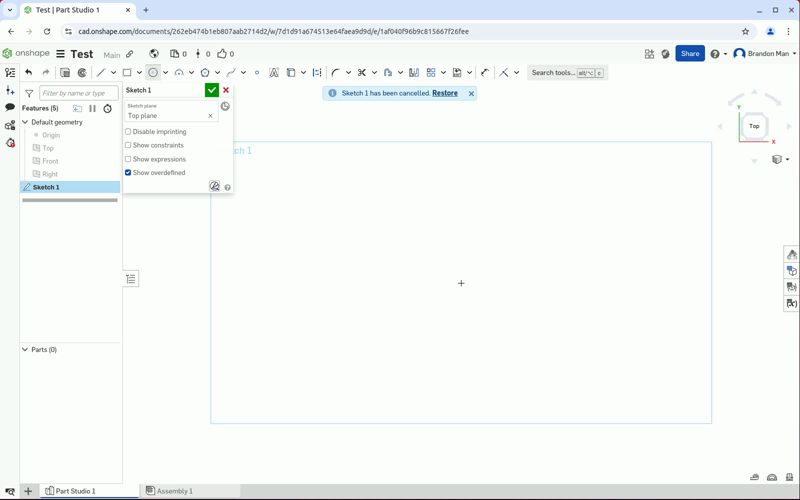
key_up(shift)
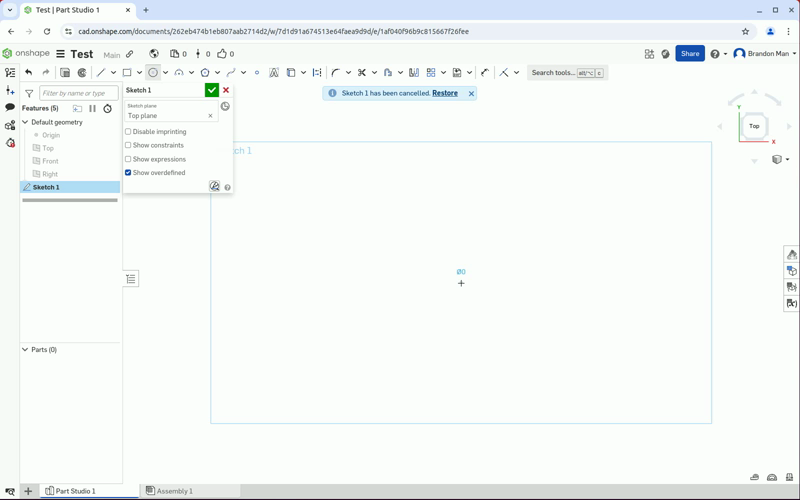
mouse_move(572, 282)
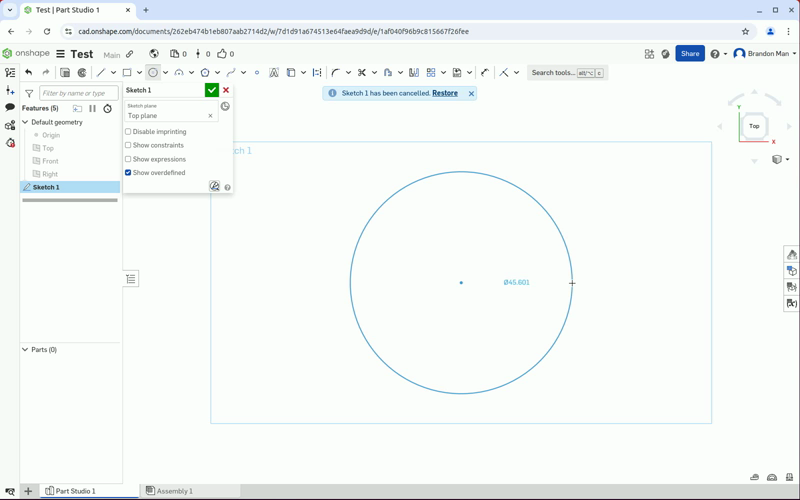
click(572, 282)
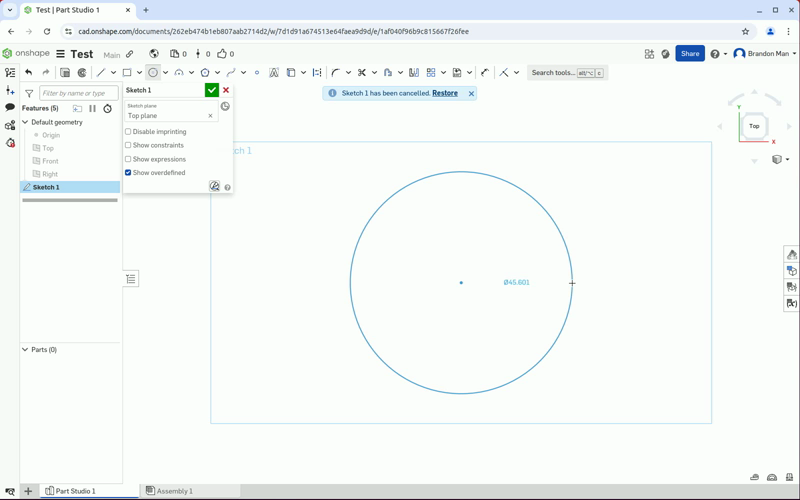
key(esc)
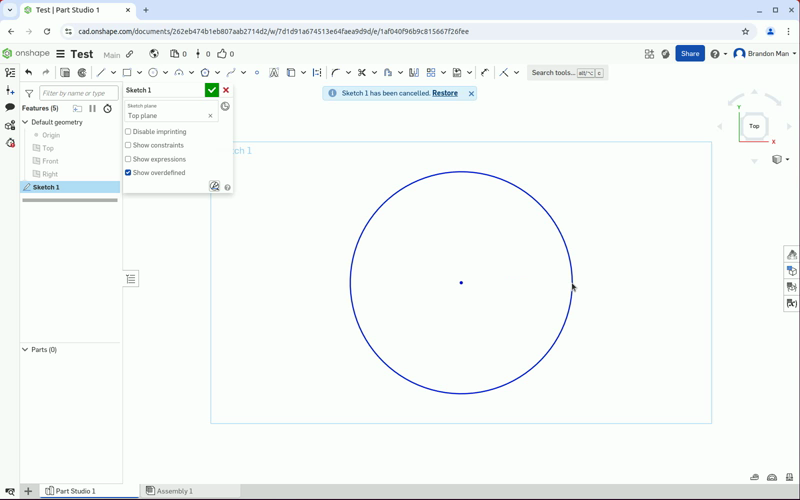
mouse_move(389, 251)
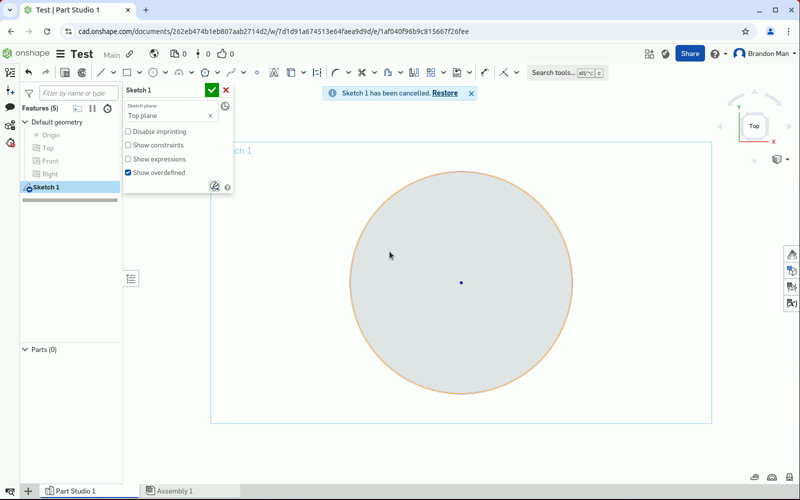
click(389, 251)
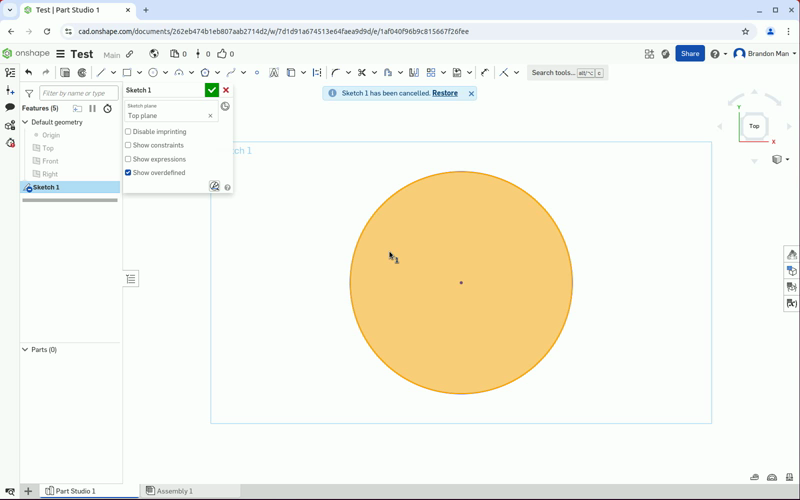
mouse_move(73, 352)
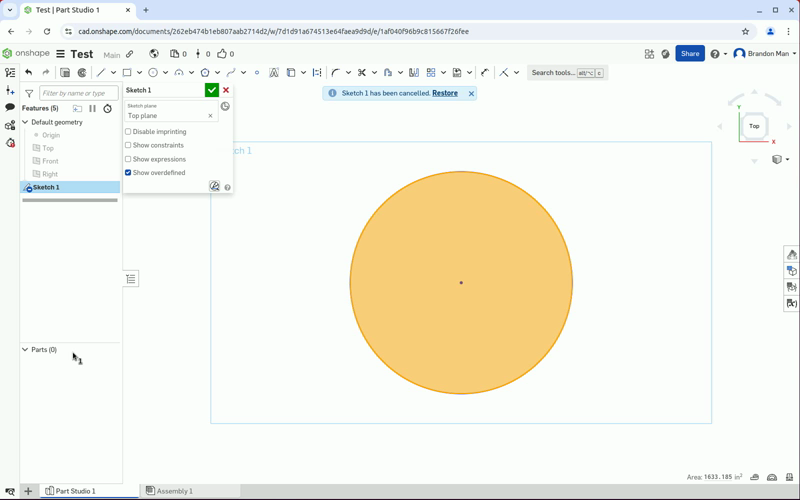
key(shift+y)
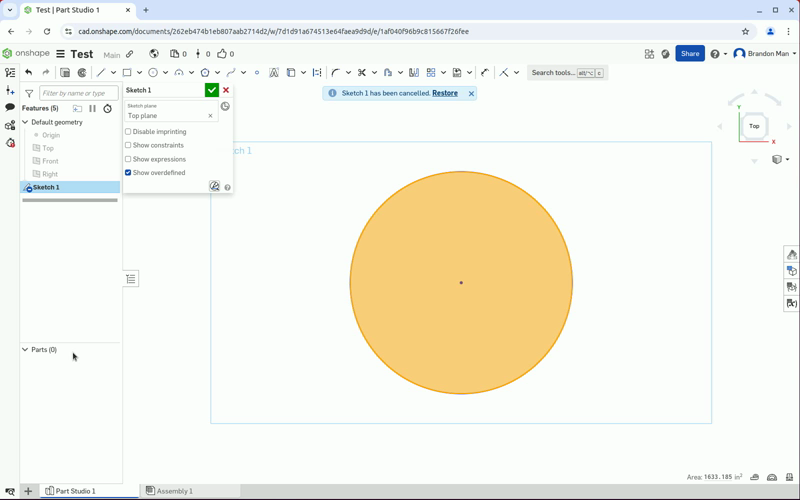
key(shift+e)
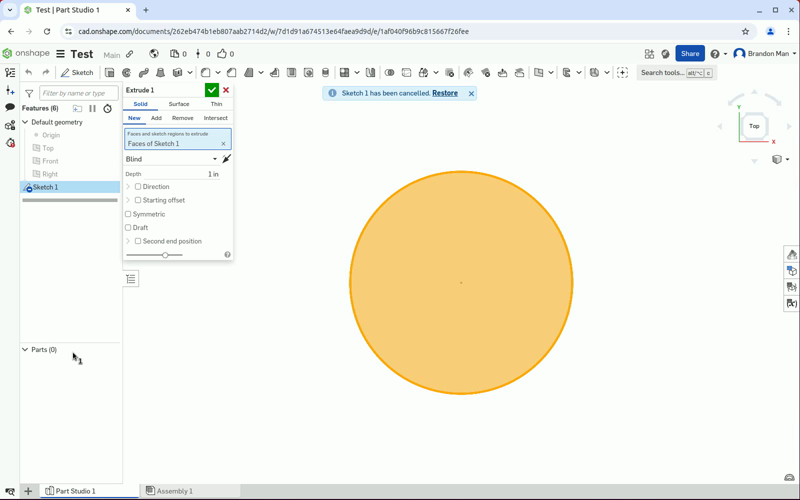
mouse_move(143, 106)
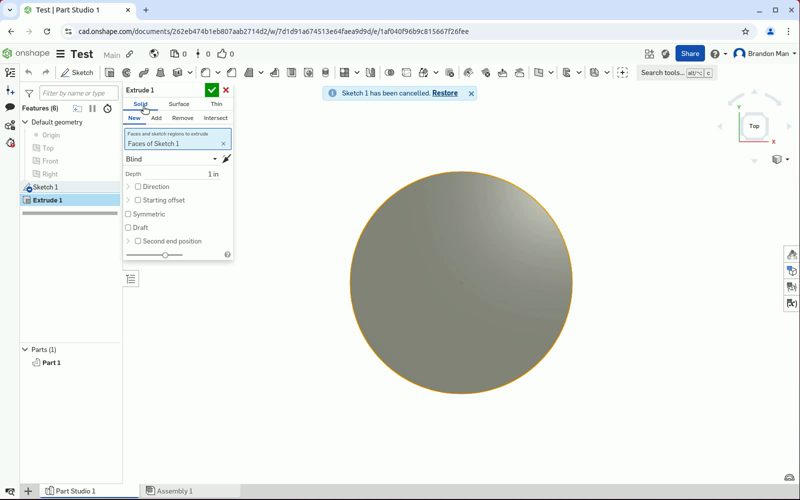
click(143, 106)
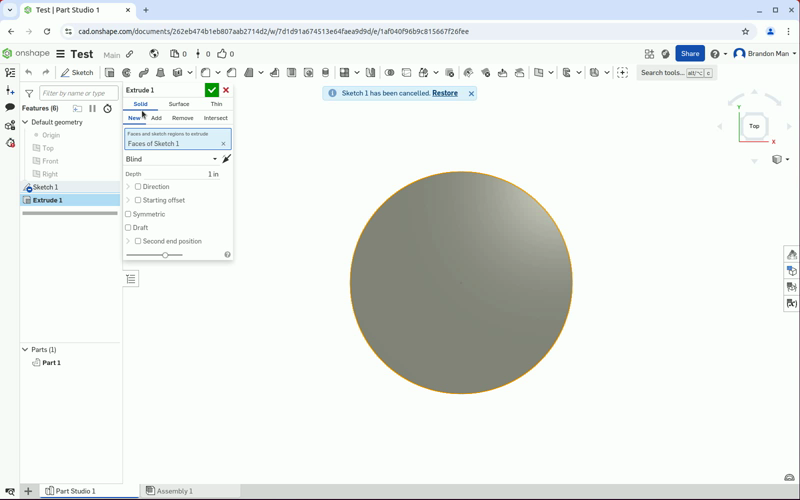
mouse_move(137, 120)
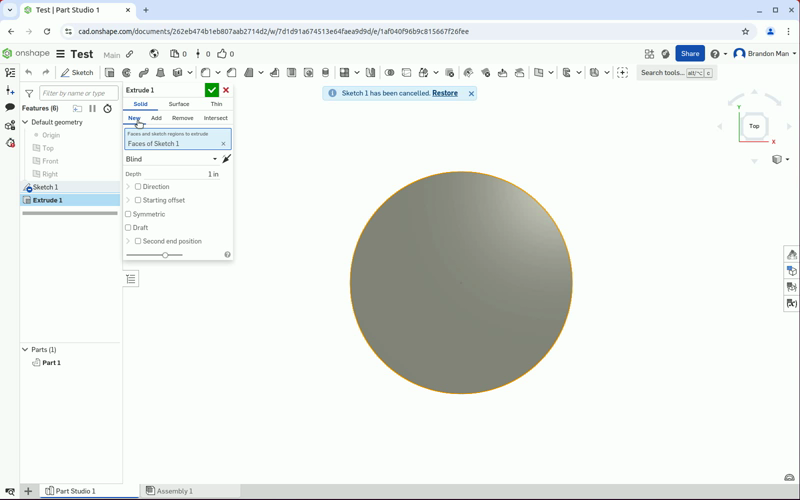
click(137, 120)
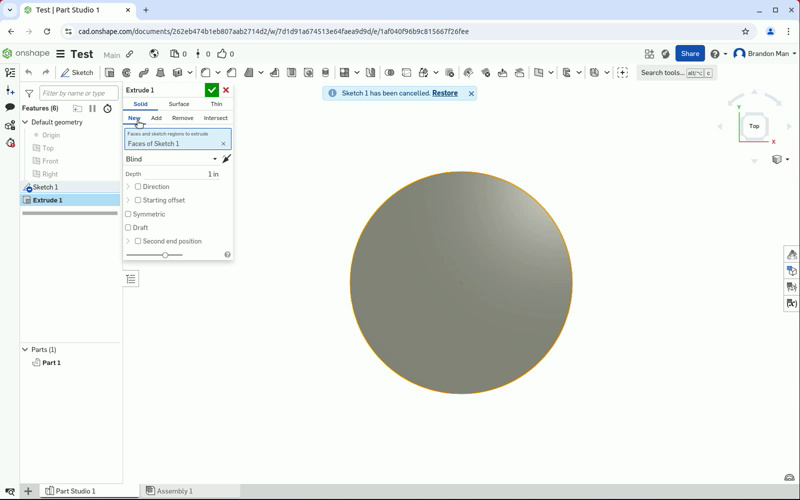
key(tab, 4)
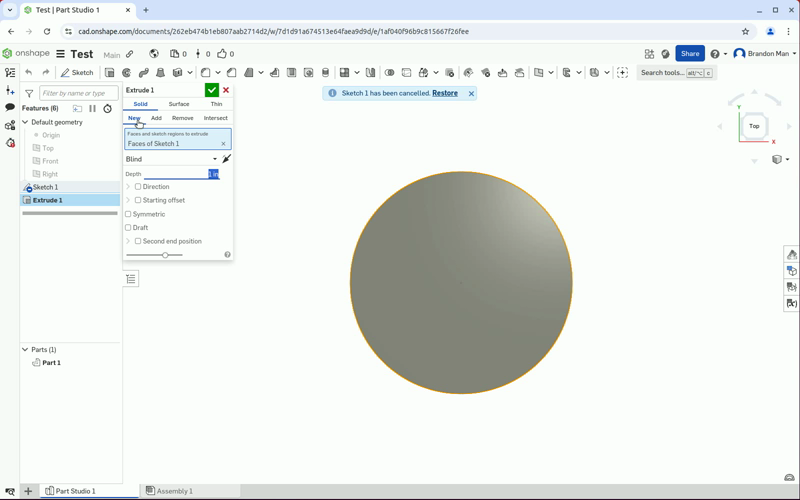
text(4.092)
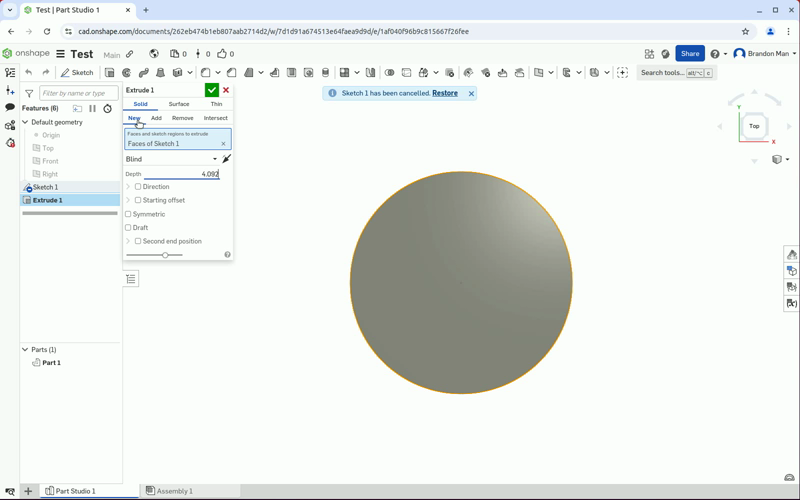
key(enter)
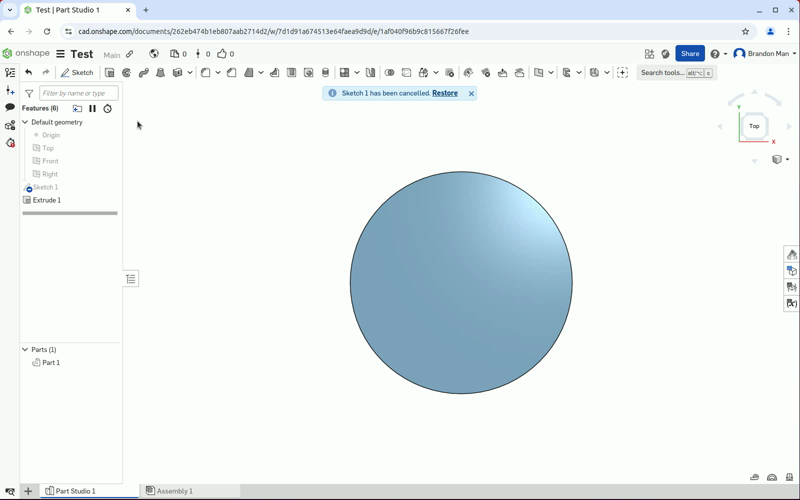
key(shift+h)
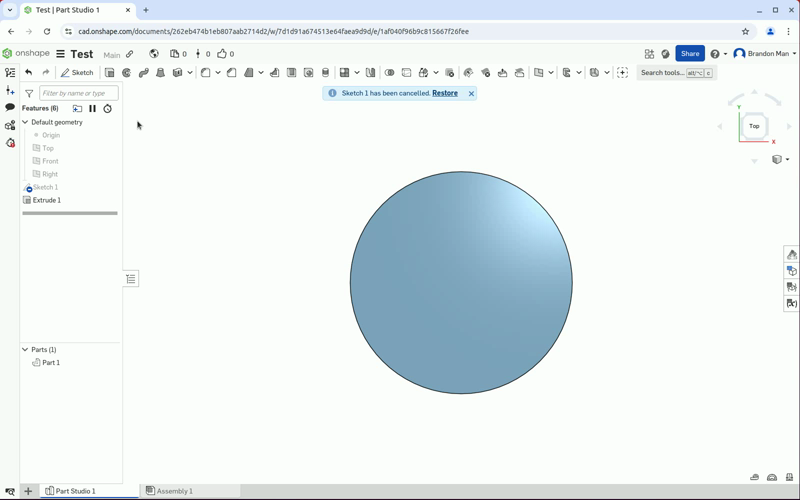
key(shift+h)
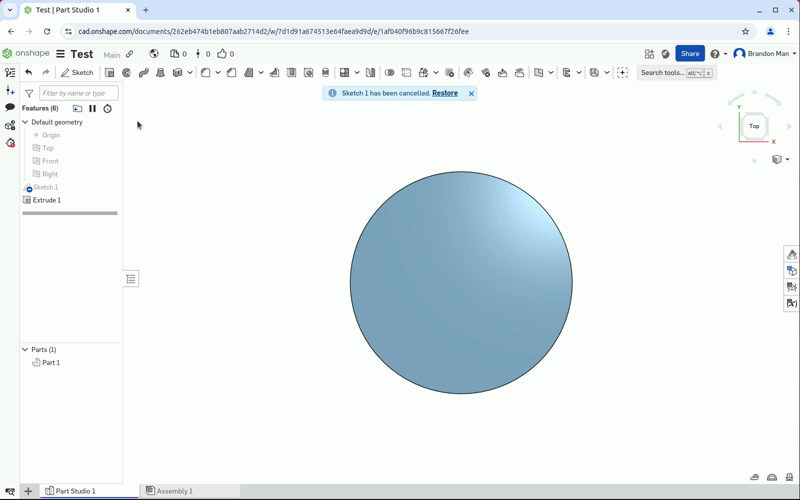
mouse_move(73, 189)
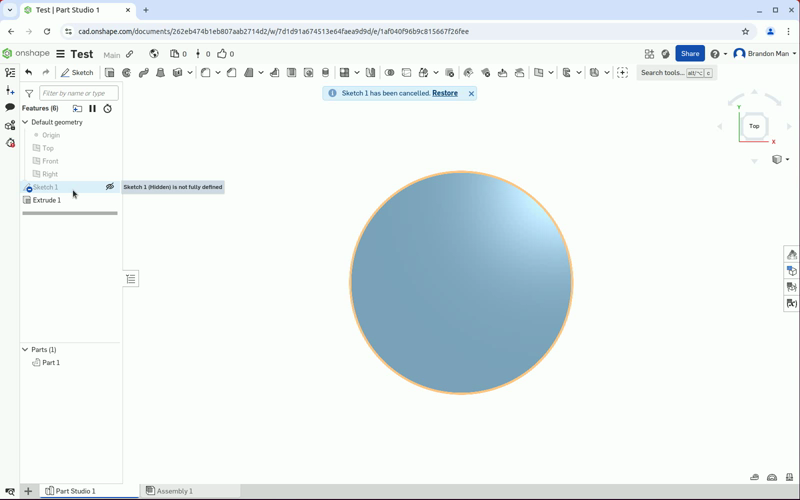
click(73, 189)
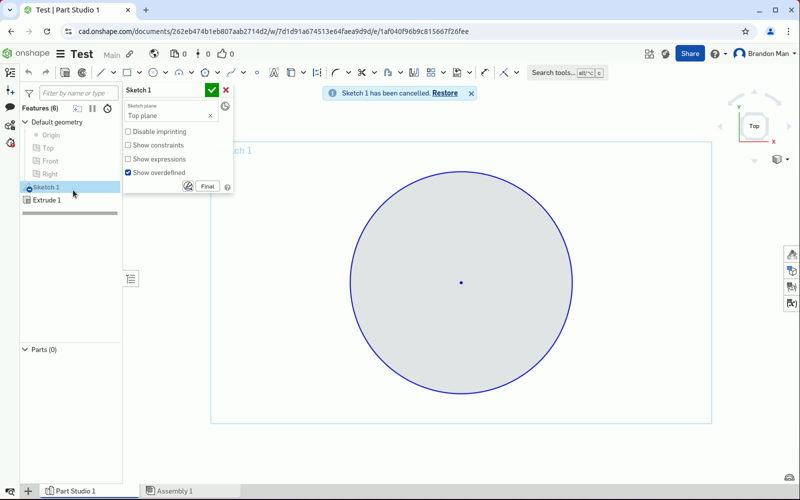
mouse_move(229, 92)
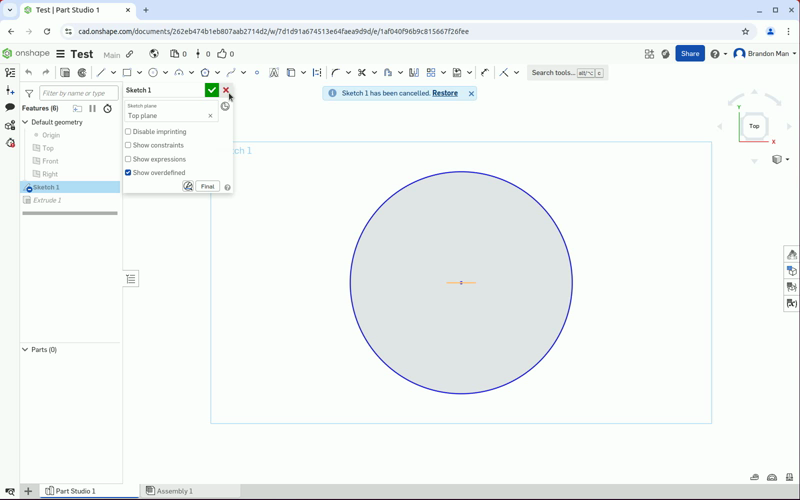
click(229, 92)
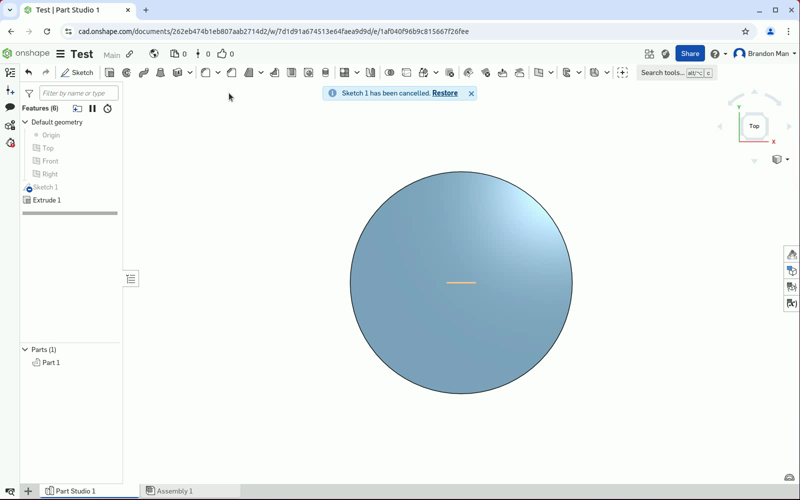
mouse_move(541, 75)
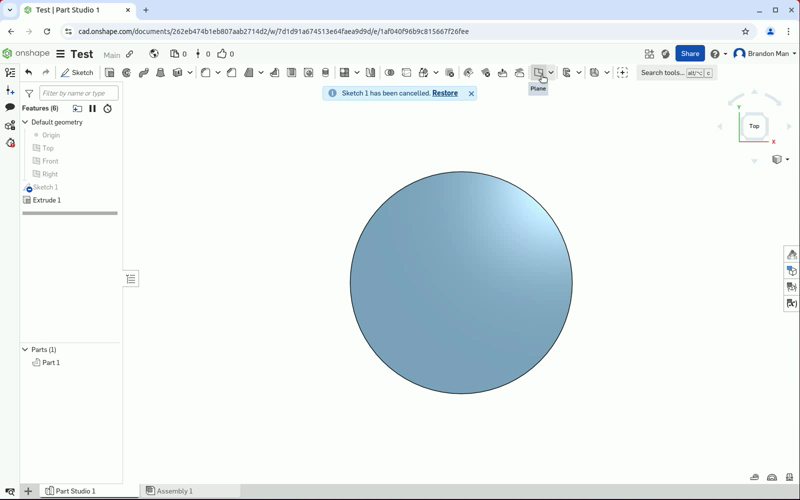
click(541, 75)
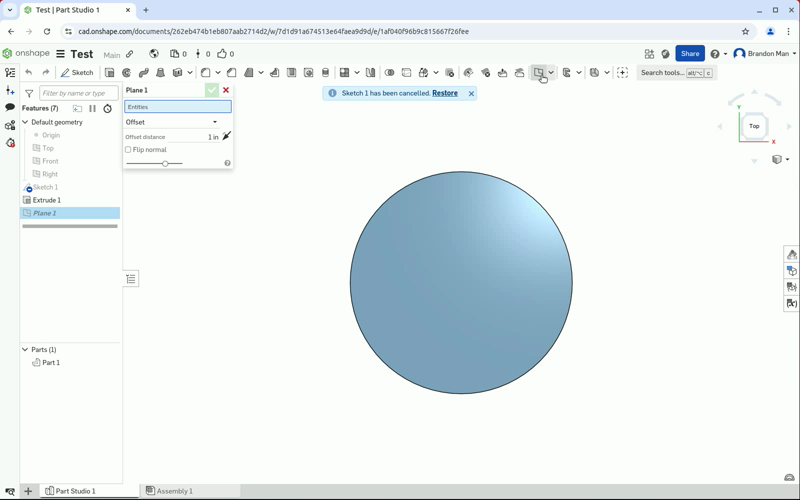
mouse_move(73, 150)
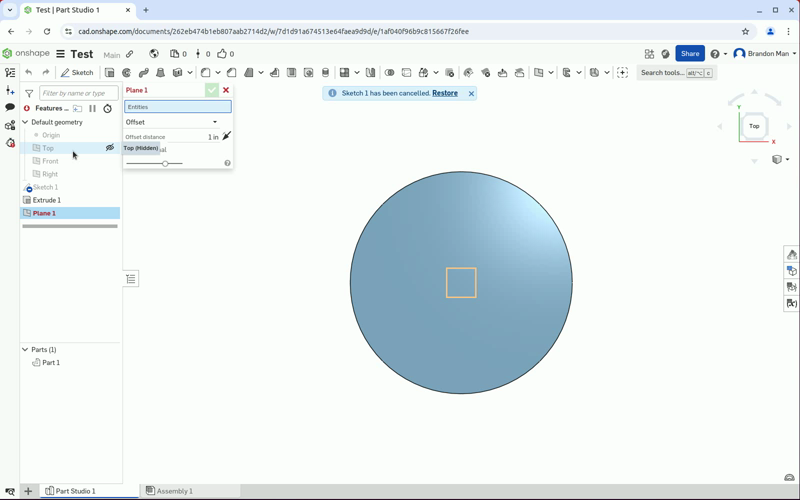
click(73, 150)
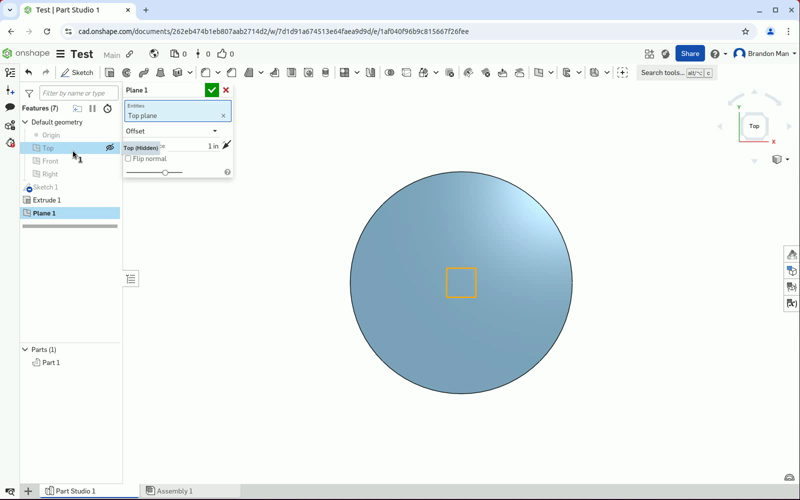
key(tab, 2)
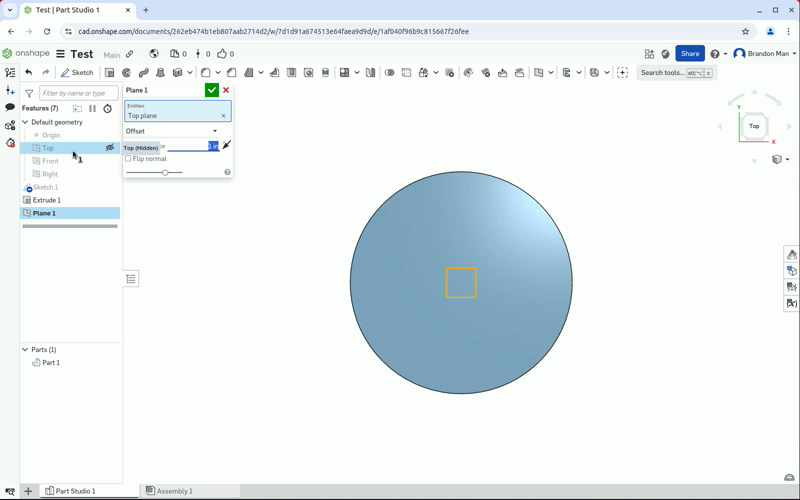
text(4.098)
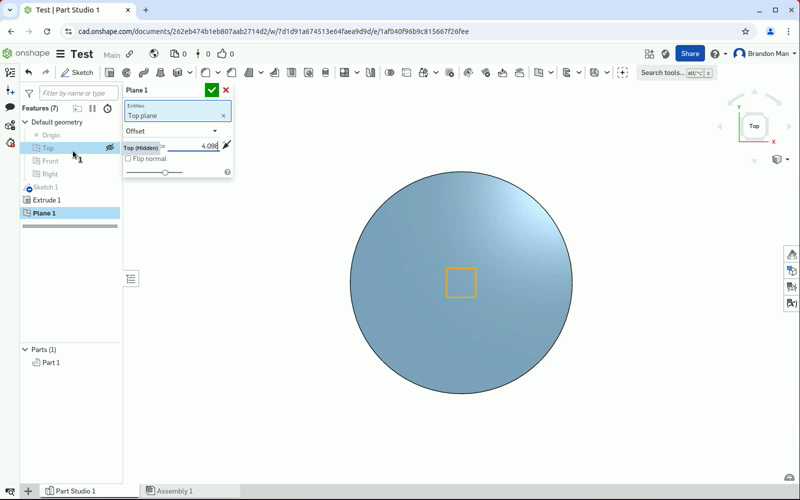
key(enter, 2)
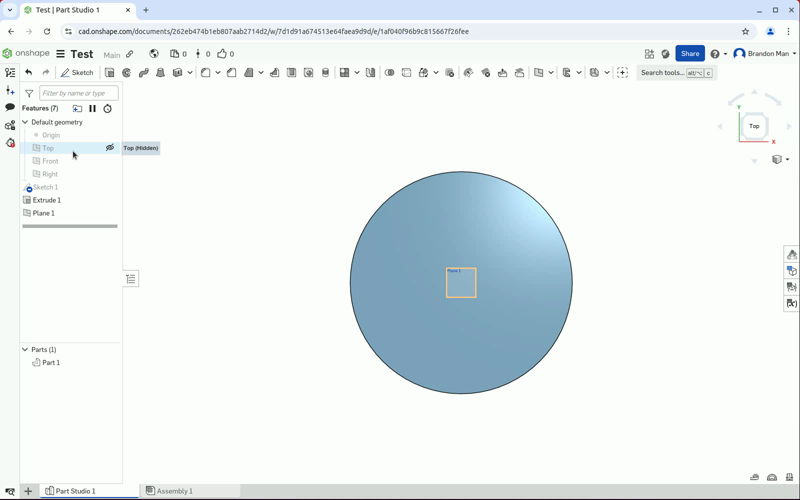
key(shift+s)
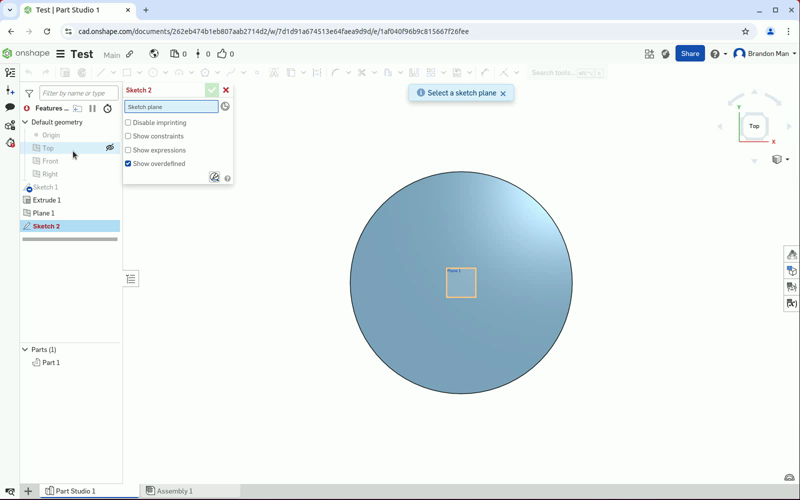
mouse_move(73, 215)
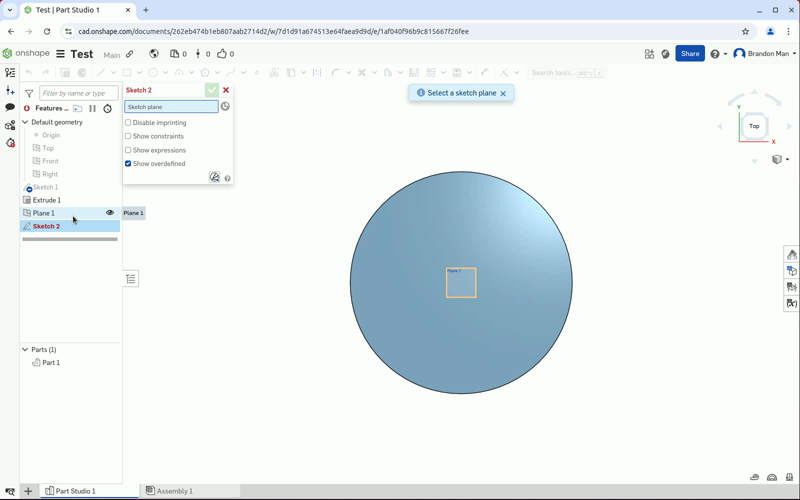
click(73, 215)
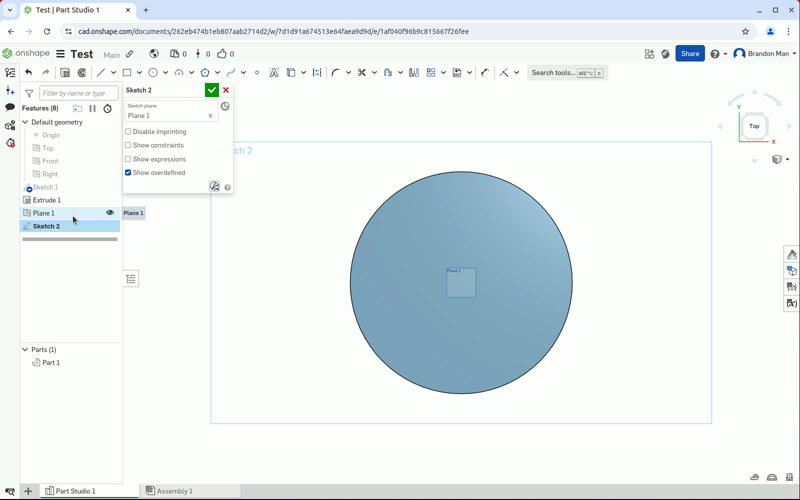
mouse_move(73, 352)
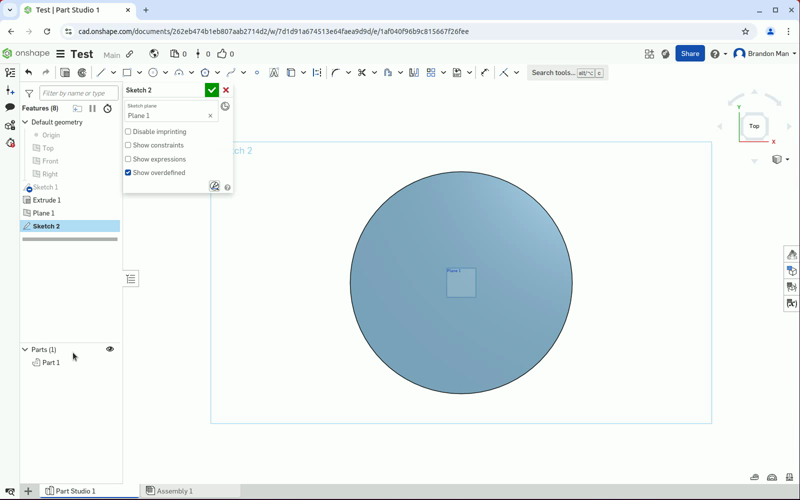
key(y)
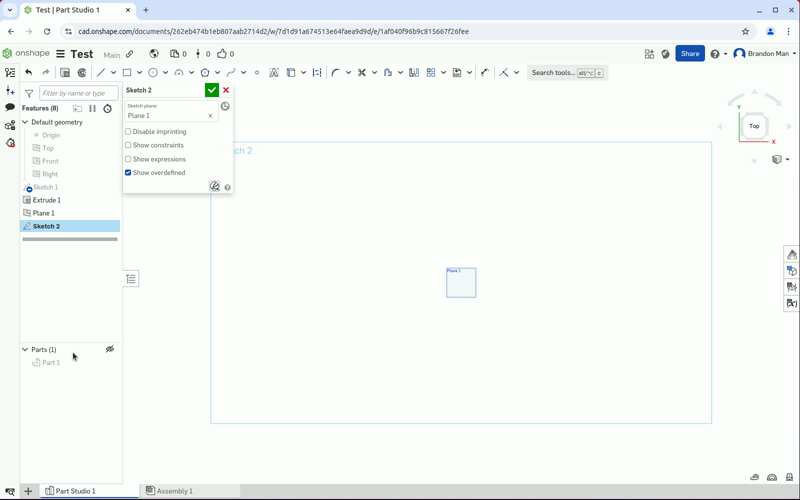
key(c)
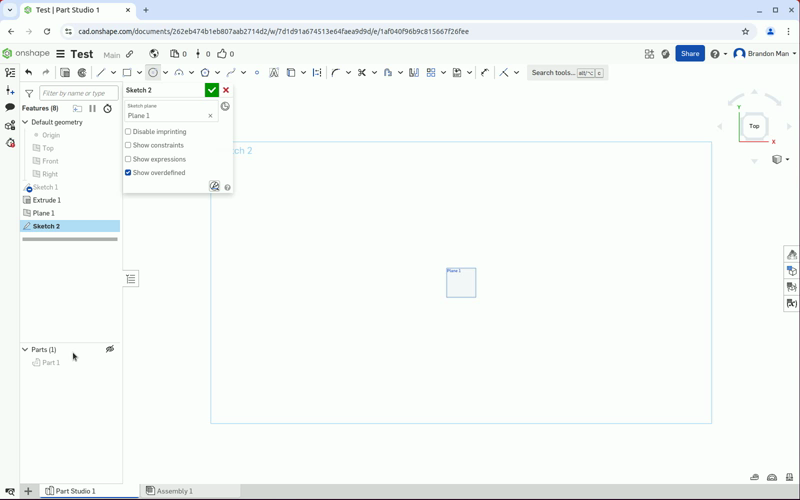
key_down(shift)
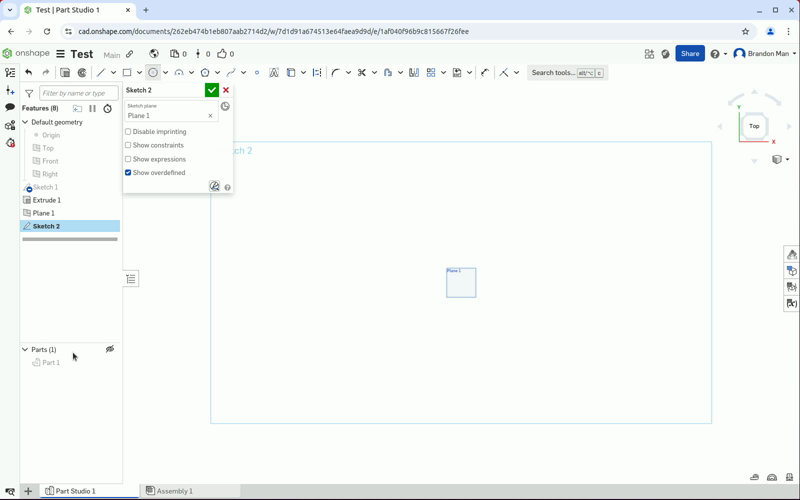
mouse_move(461, 282)
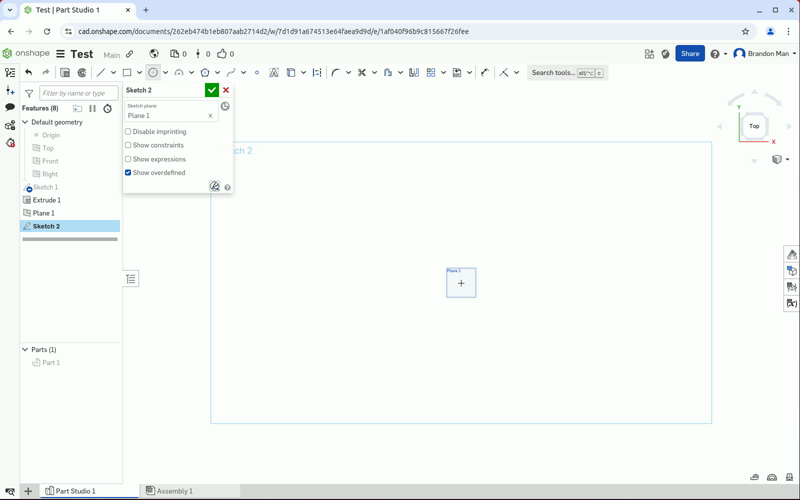
click(461, 282)
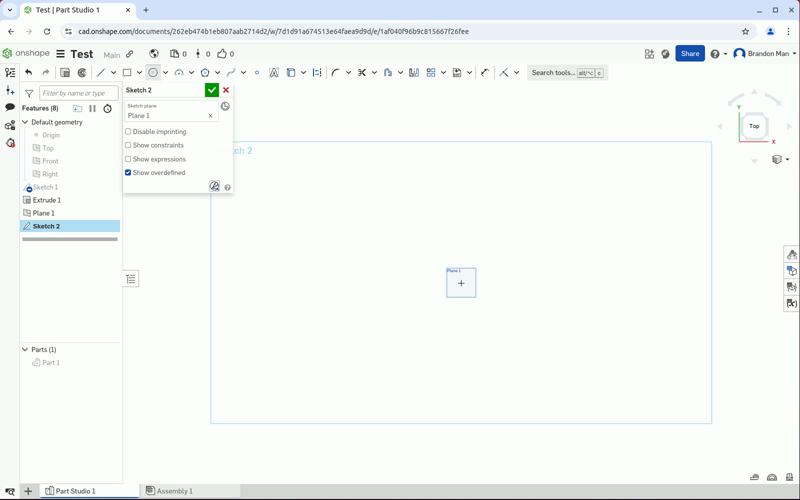
key_up(shift)
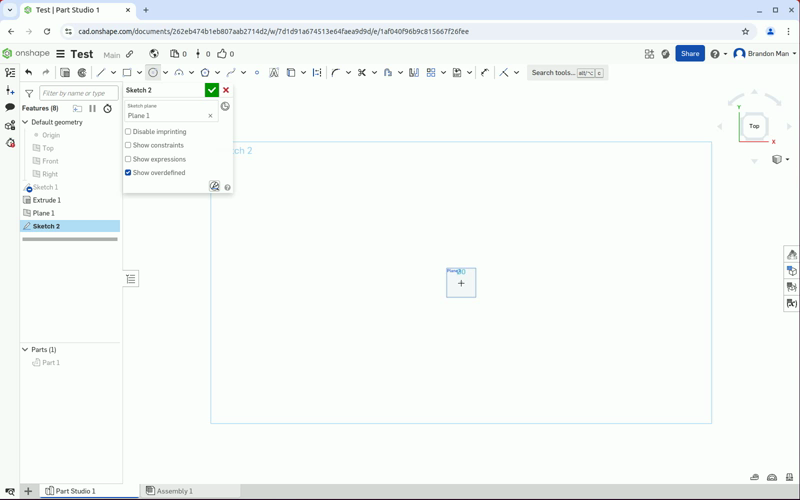
mouse_move(492, 282)
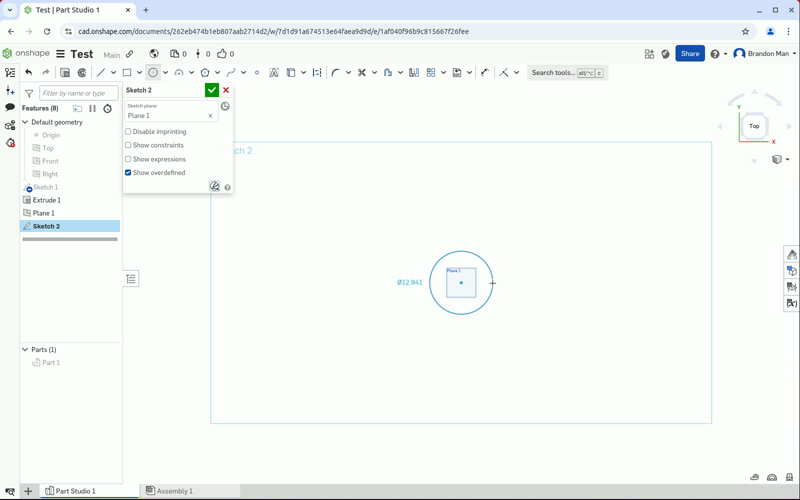
click(492, 282)
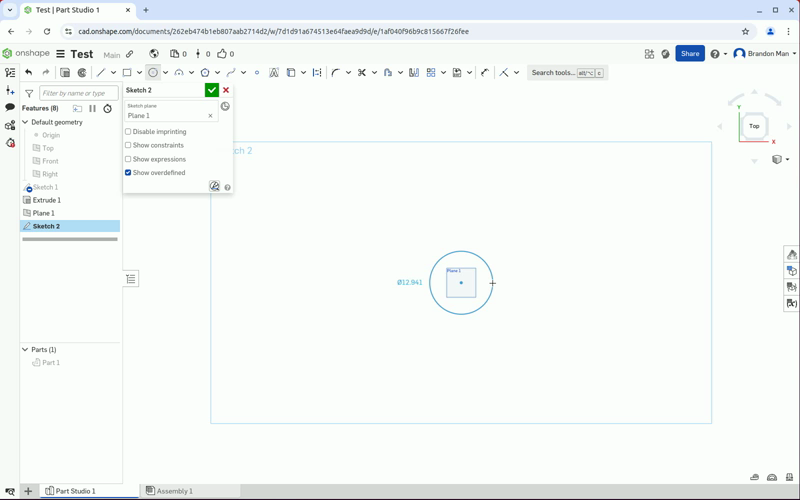
key(esc)
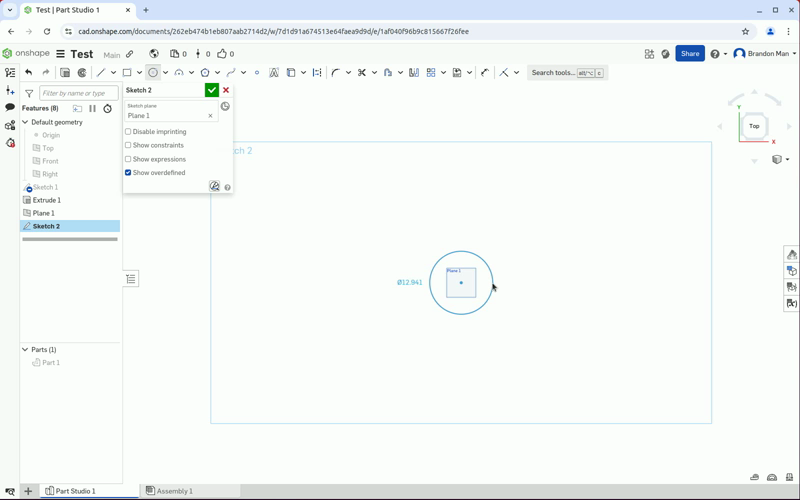
mouse_move(452, 306)
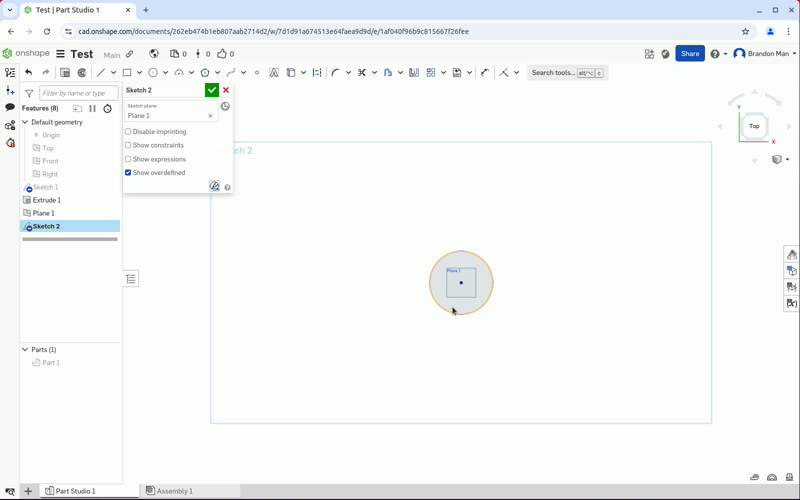
click(452, 306)
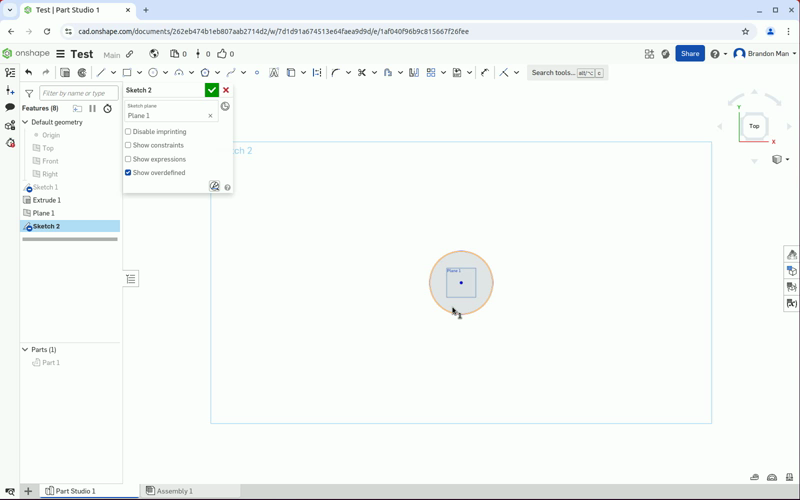
mouse_move(73, 352)
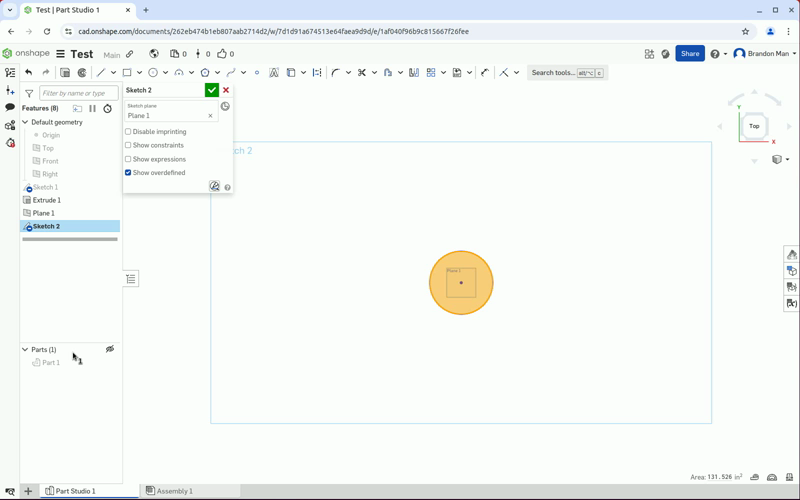
key(shift+y)
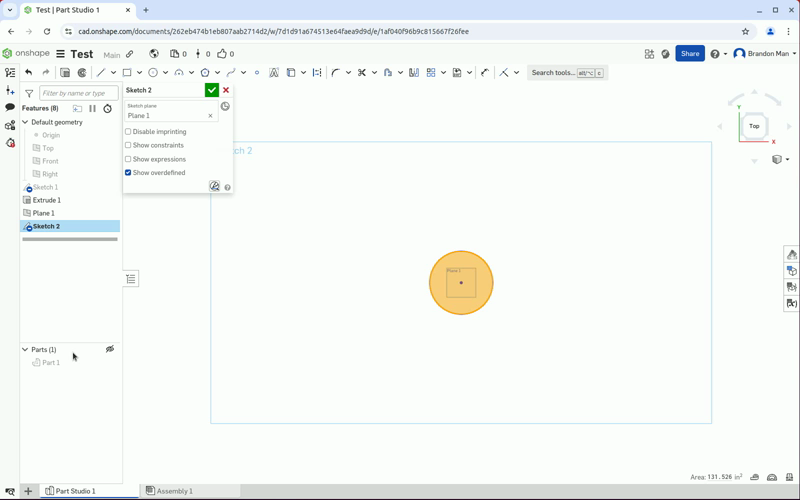
key(shift+e)
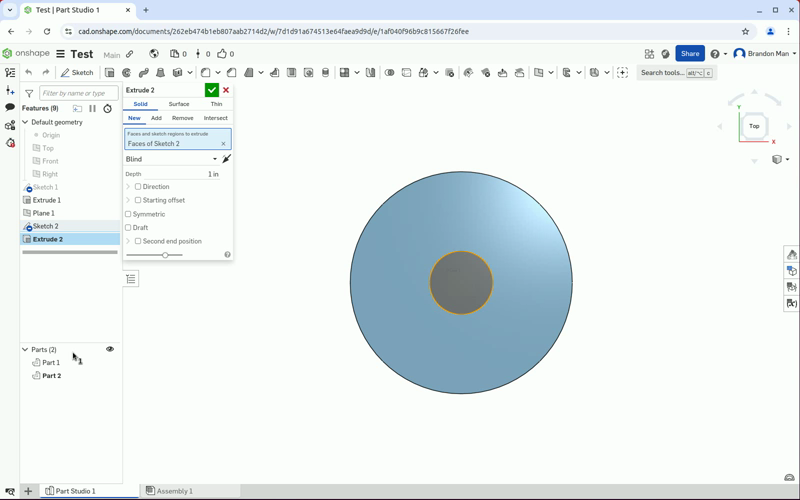
mouse_move(143, 106)
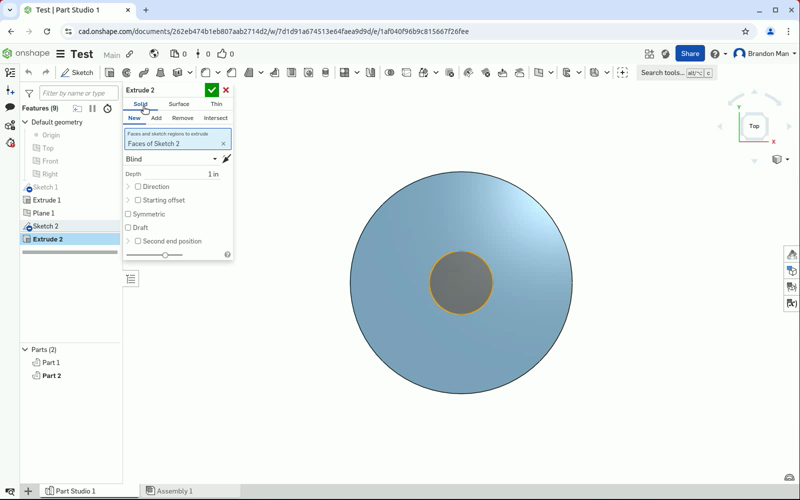
click(143, 106)
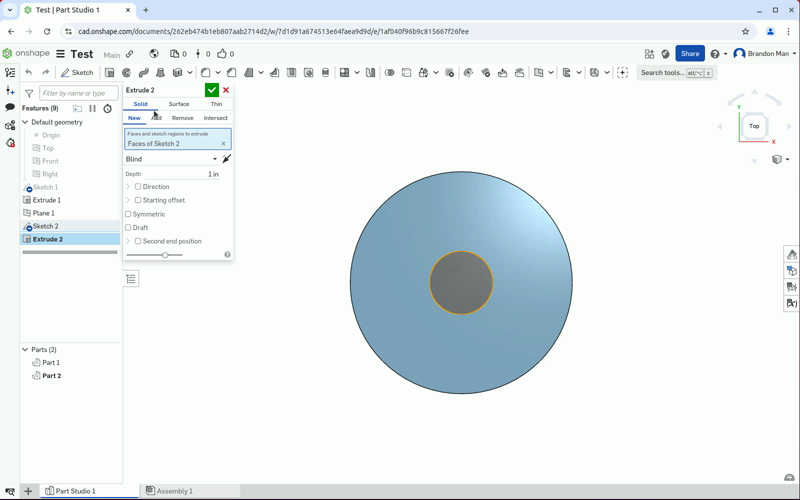
mouse_move(186, 120)
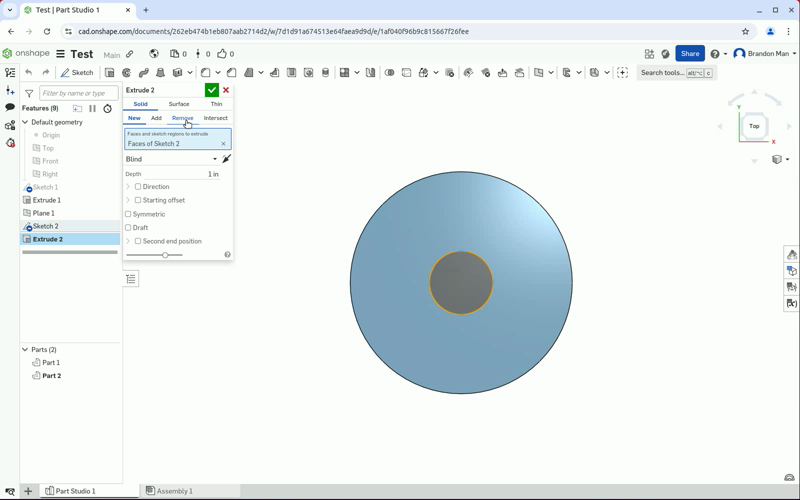
click(186, 120)
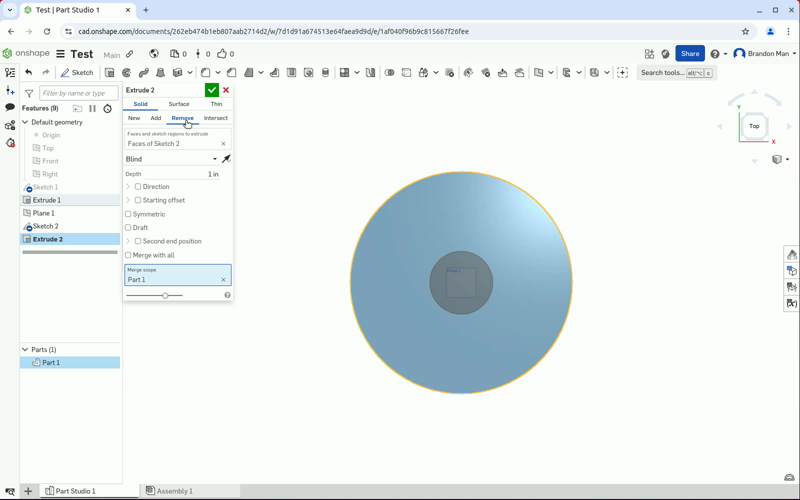
key(tab, 4)
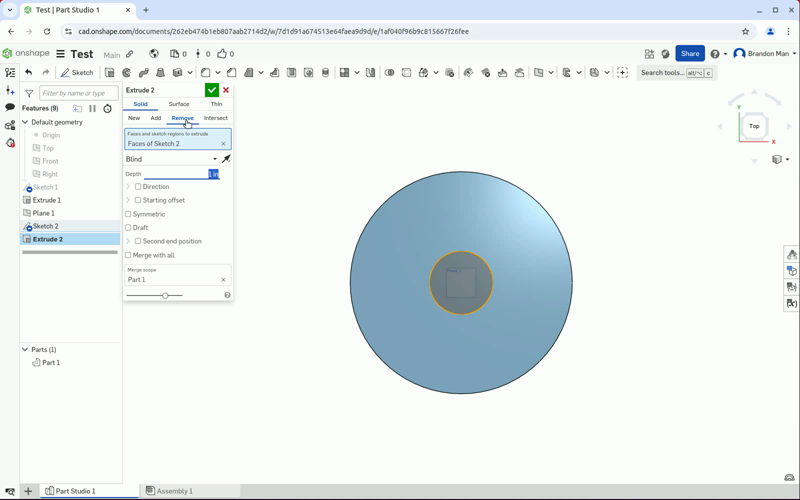
text(4.092)
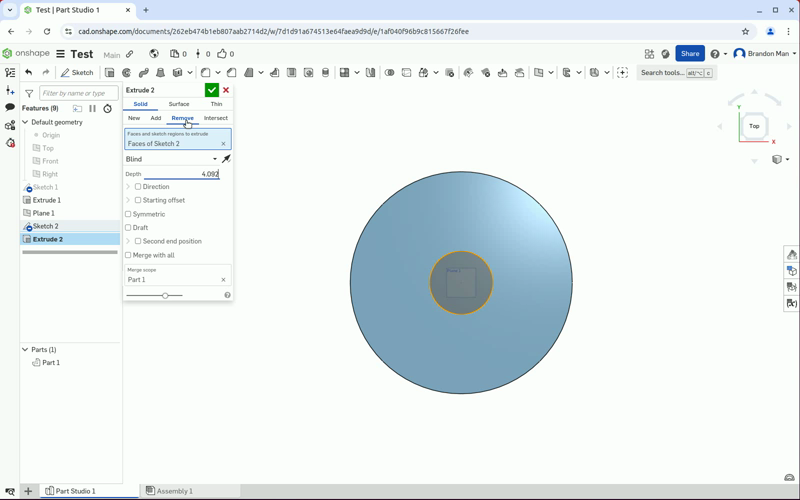
key(tab, 6)
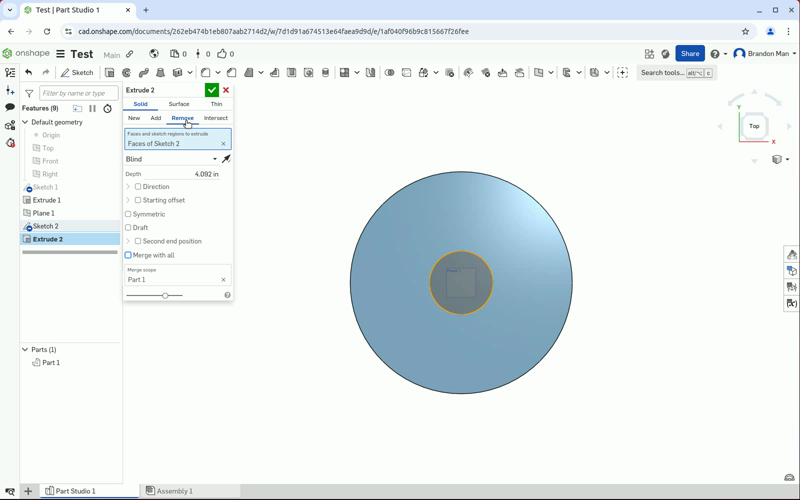
key(space)
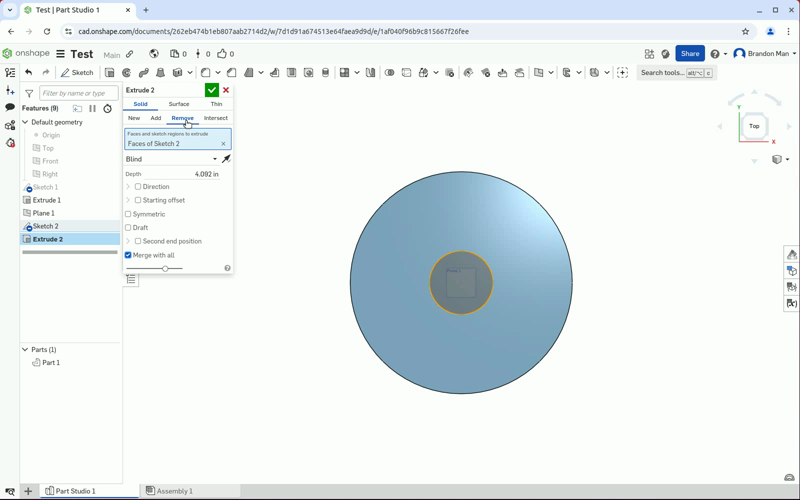
key(enter)
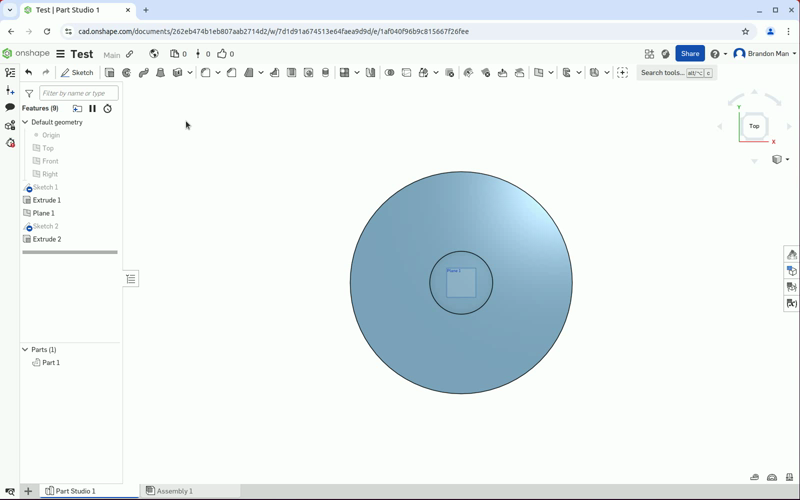
key(shift+h)
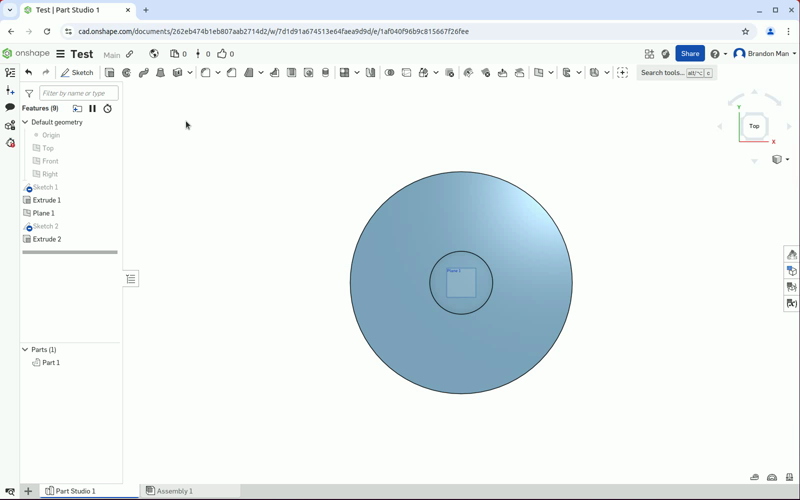
key(shift+h)
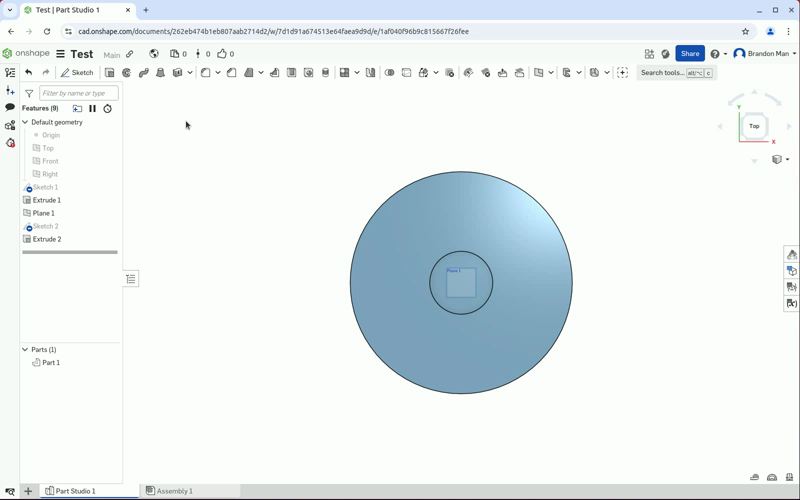
key(shift+7)
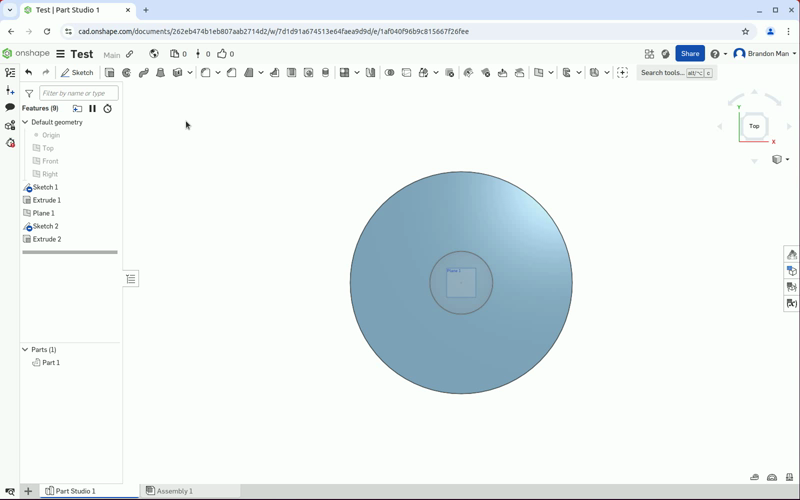
key(up, 3)
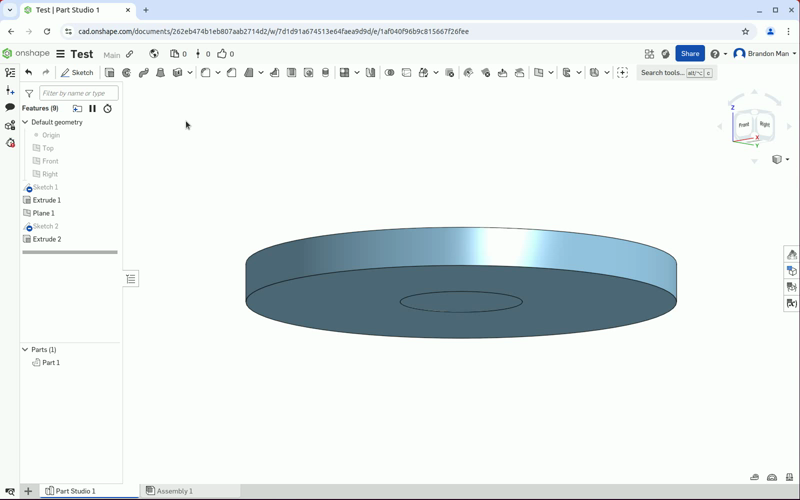
key(left, 3)
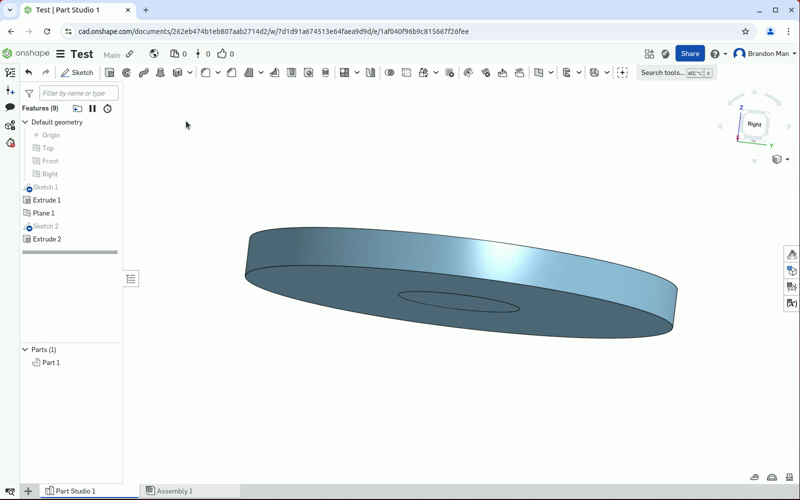
key(right, 3)
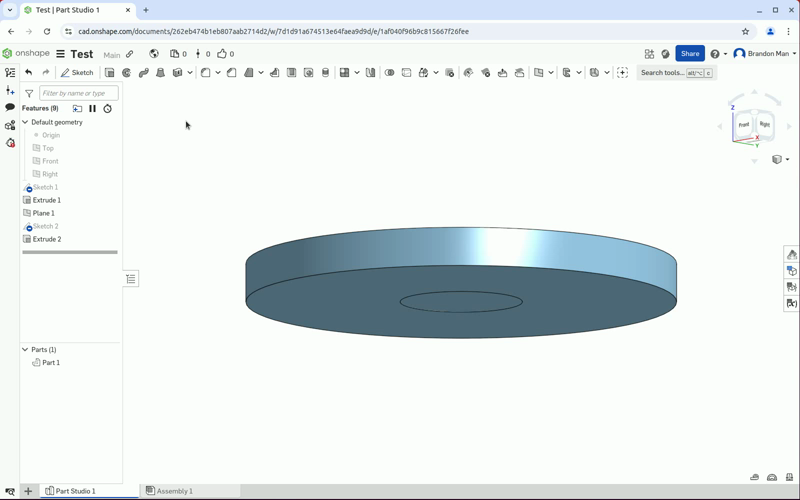
key(down, 3)
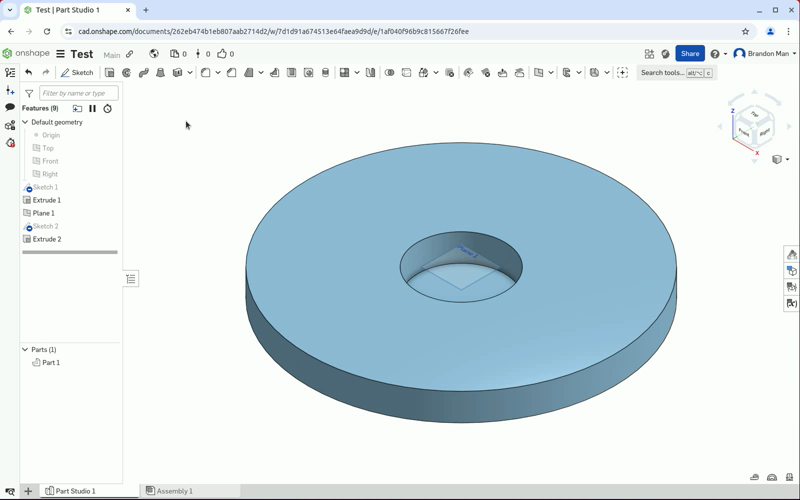
mouse_move(73, 189)
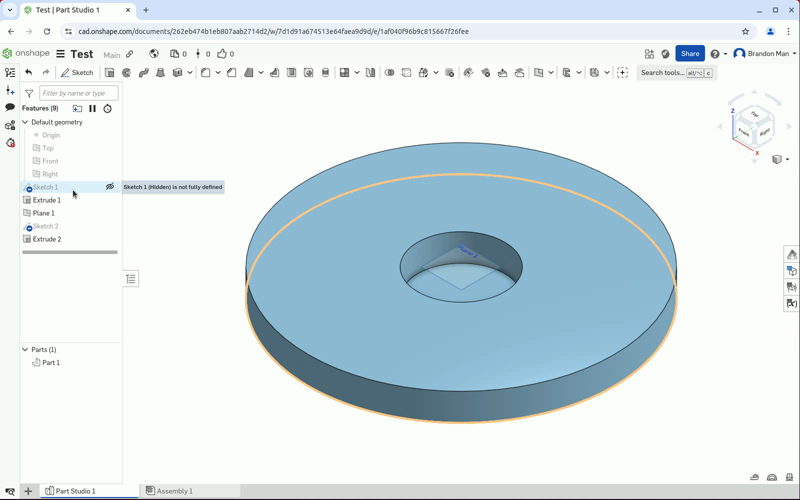
click(73, 189)